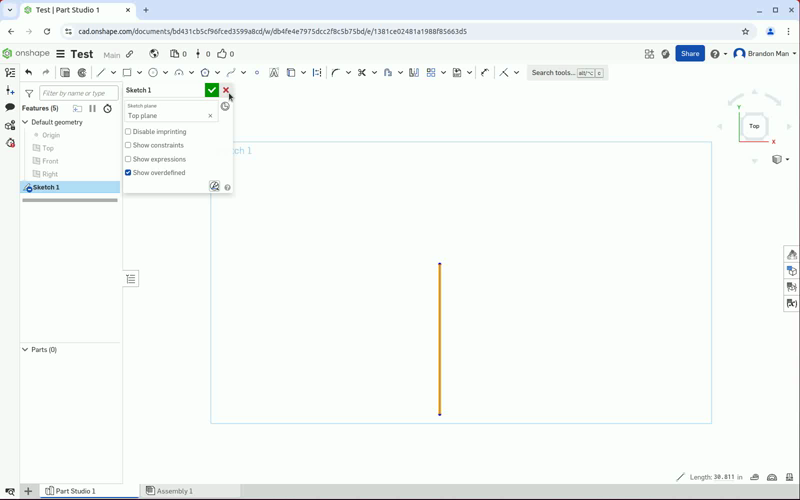
key(shift+h)
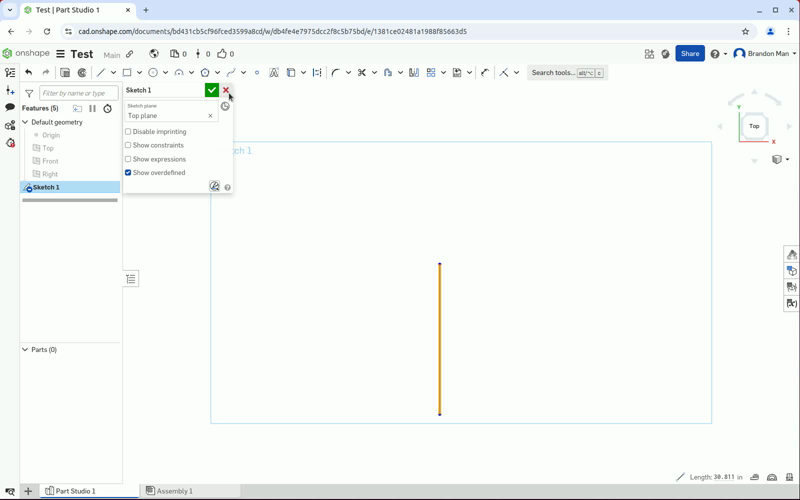
key(shift+s)
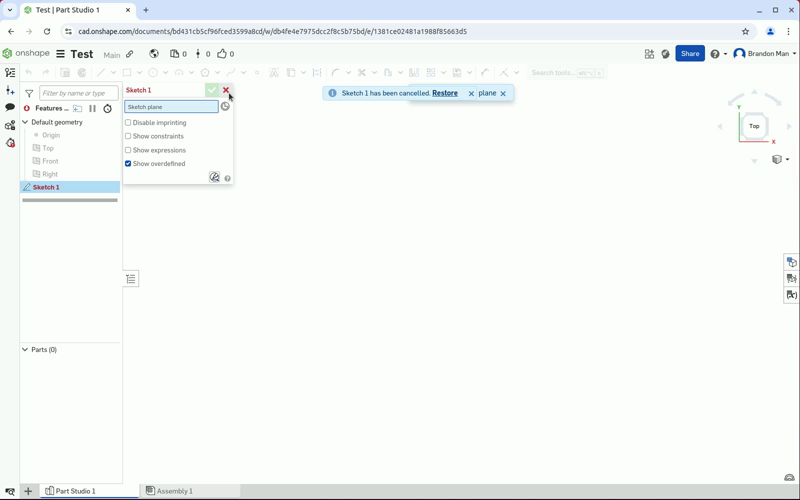
mouse_move(73, 150)
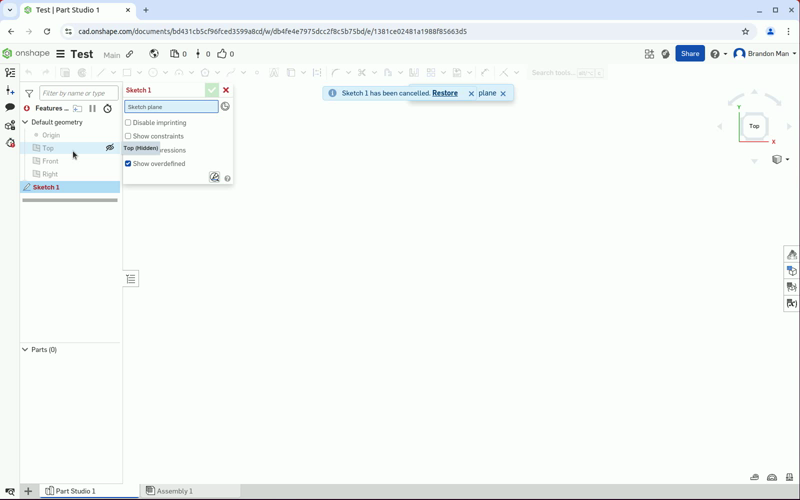
click(73, 150)
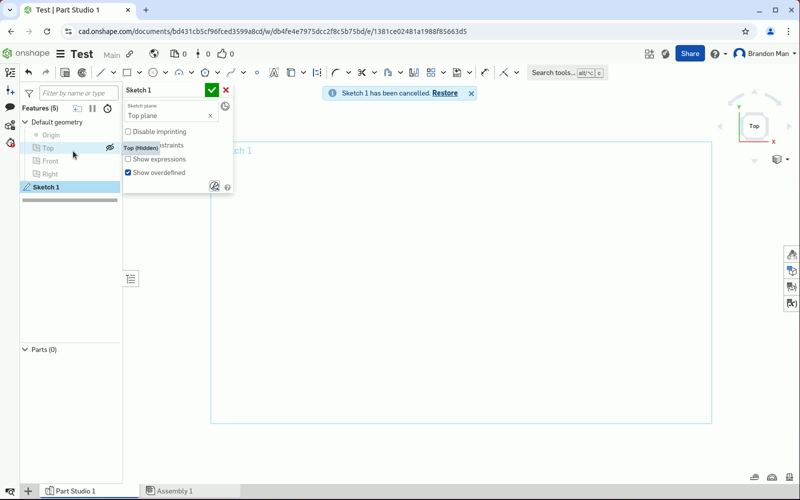
mouse_move(73, 352)
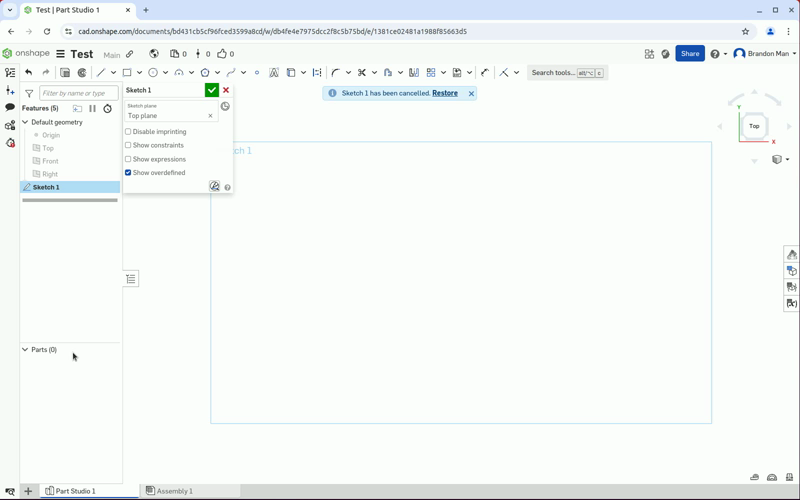
key(y)
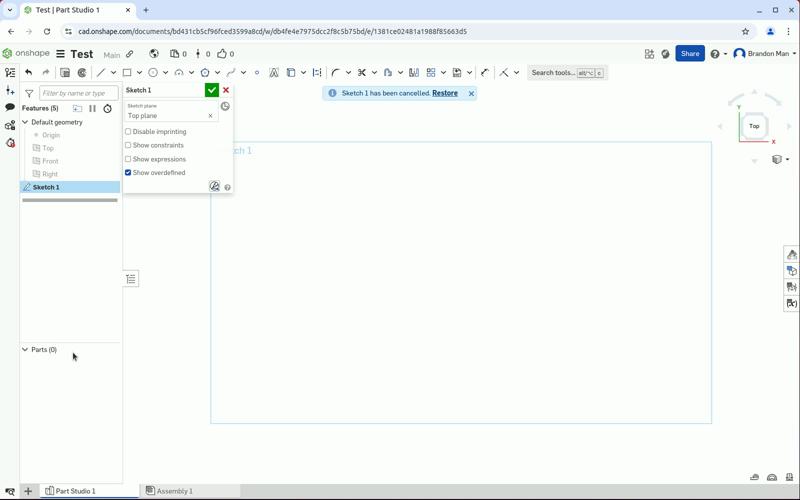
key(c)
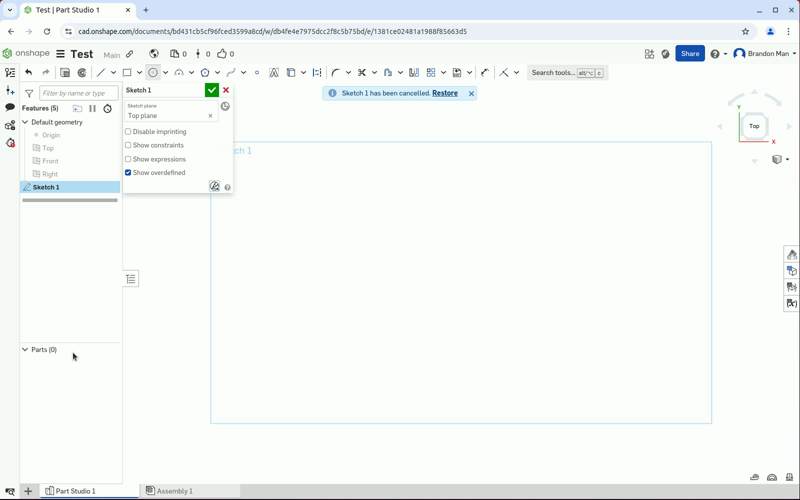
key_down(shift)
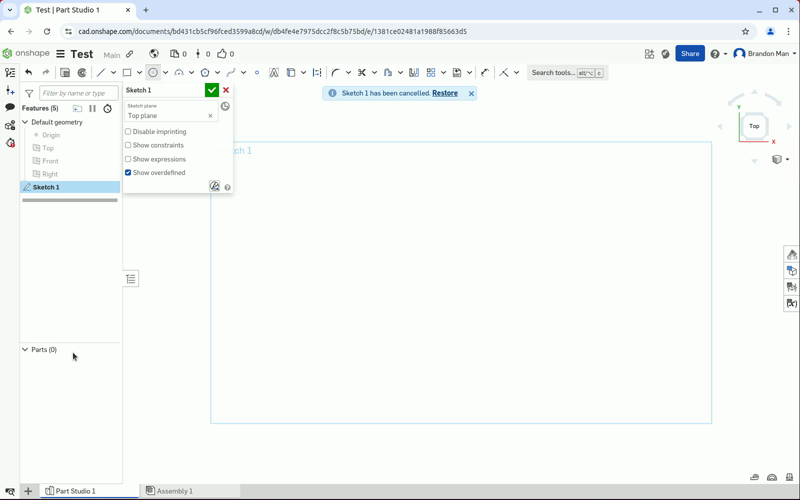
mouse_move(461, 282)
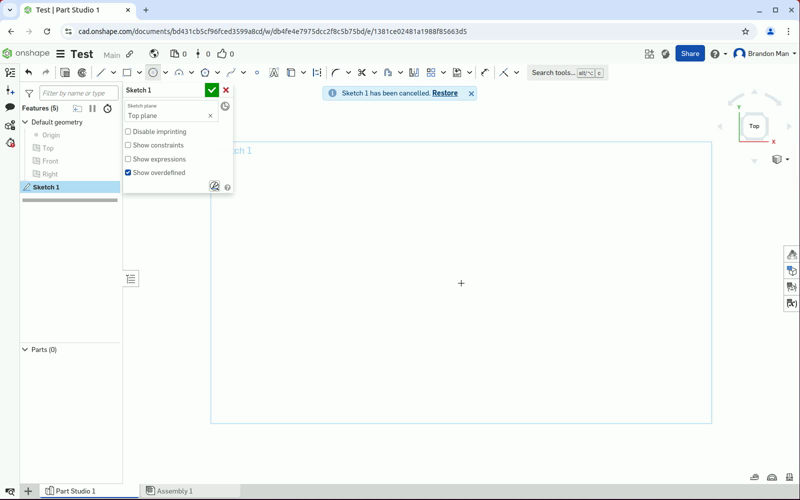
click(461, 282)
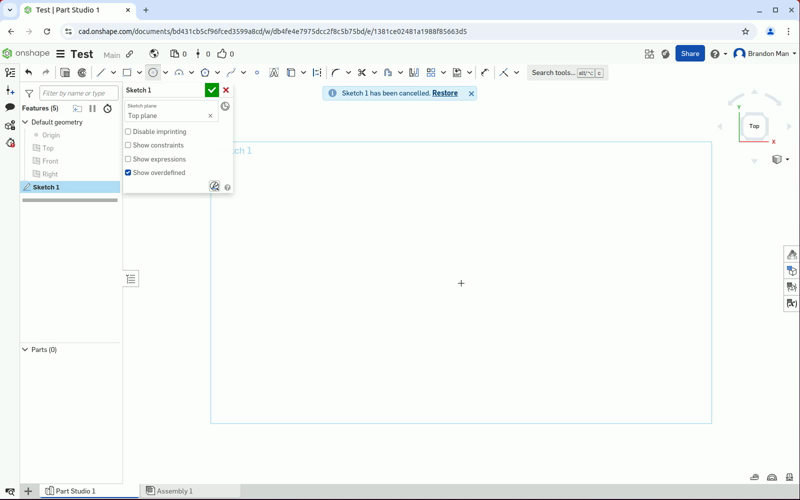
key_up(shift)
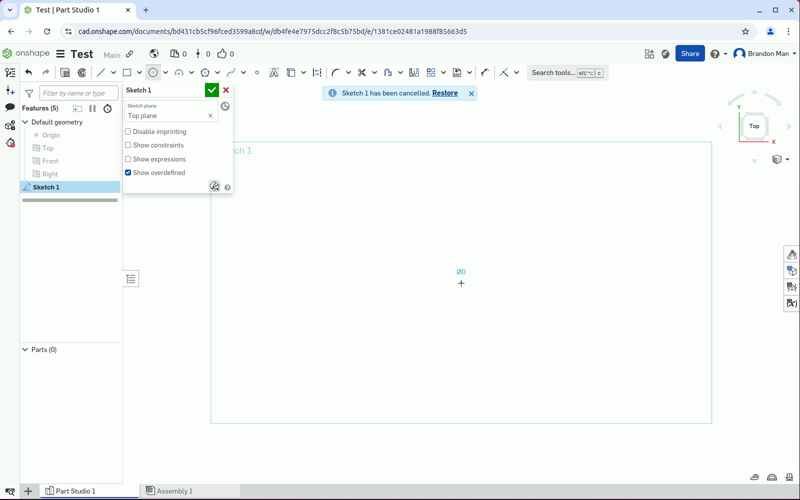
mouse_move(574, 282)
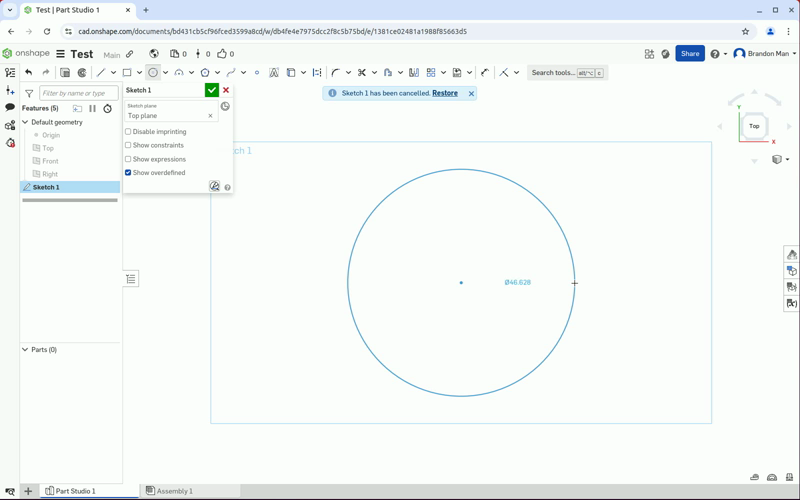
click(574, 282)
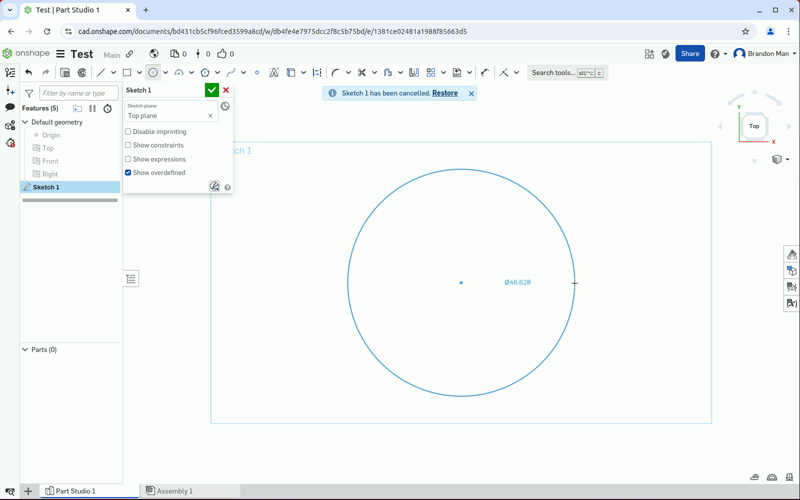
key(esc)
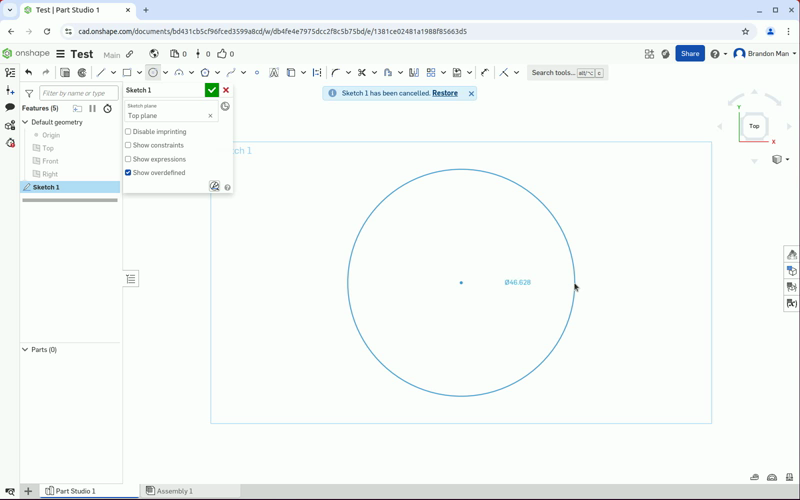
mouse_move(511, 352)
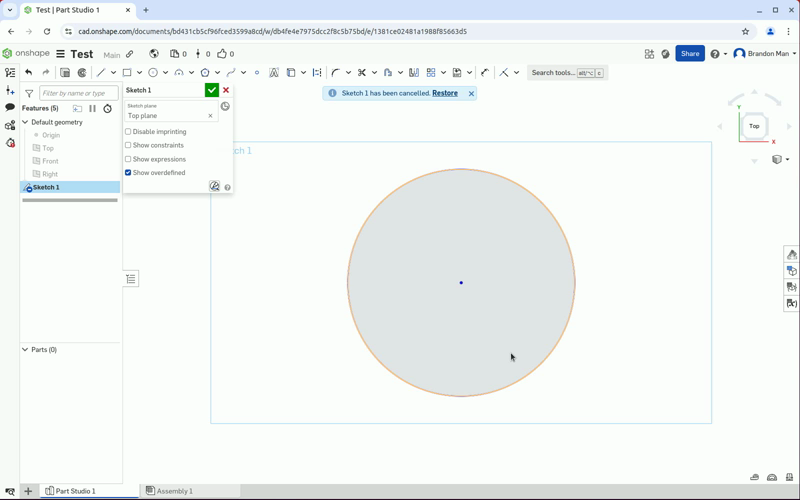
click(511, 352)
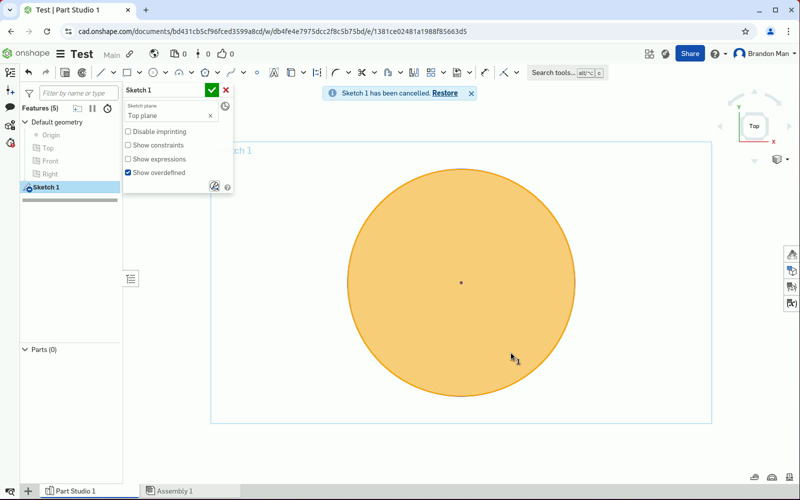
mouse_move(73, 352)
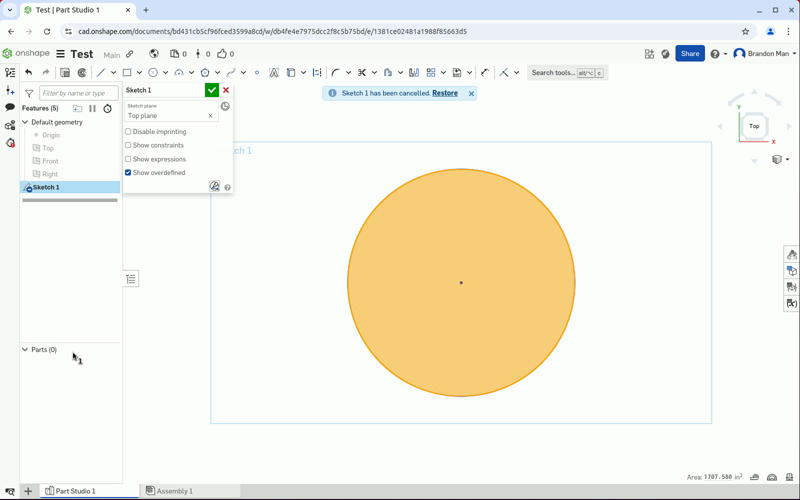
key(shift+y)
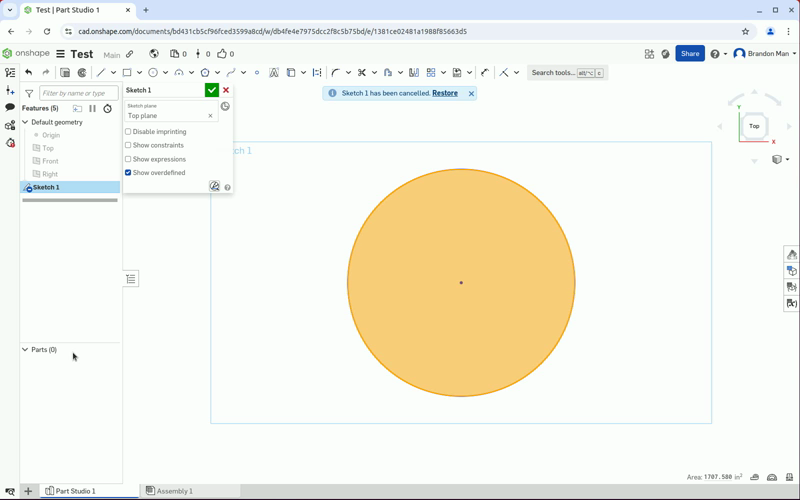
key(shift+e)
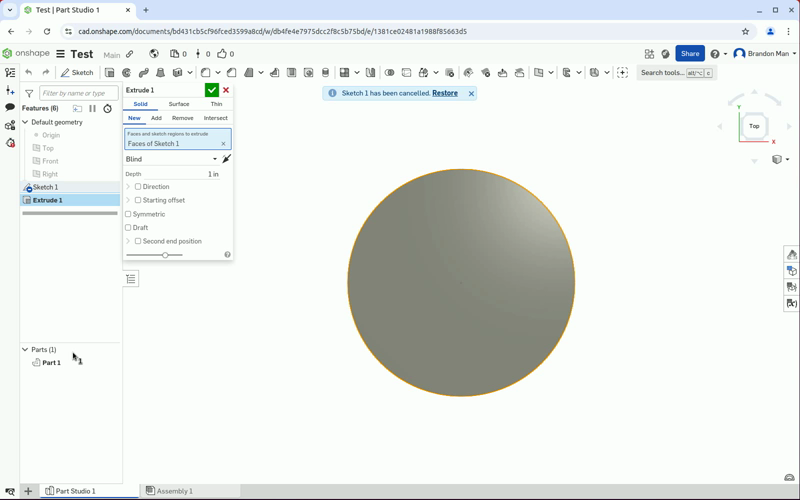
mouse_move(143, 106)
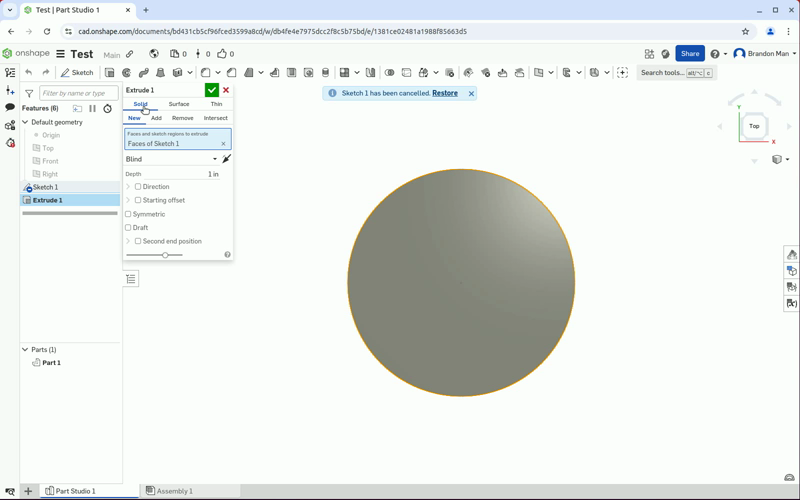
click(143, 106)
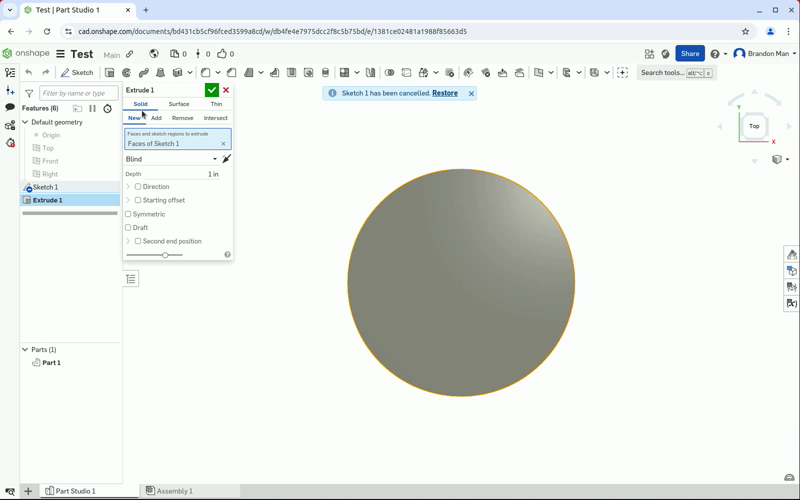
mouse_move(137, 120)
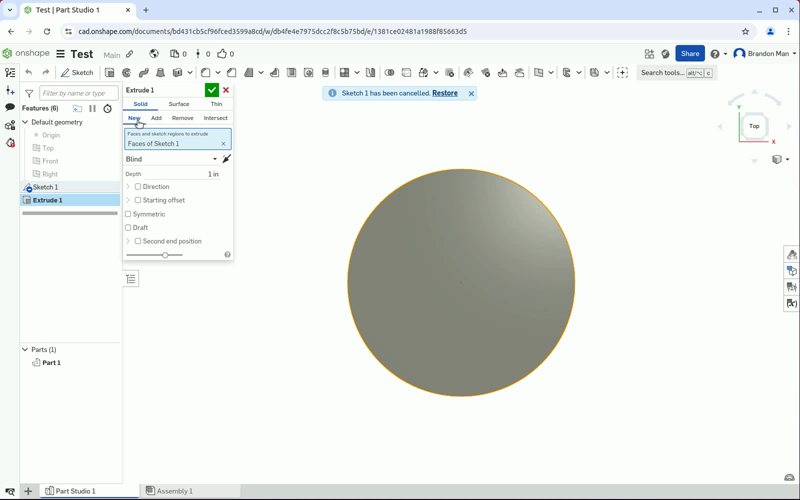
click(137, 120)
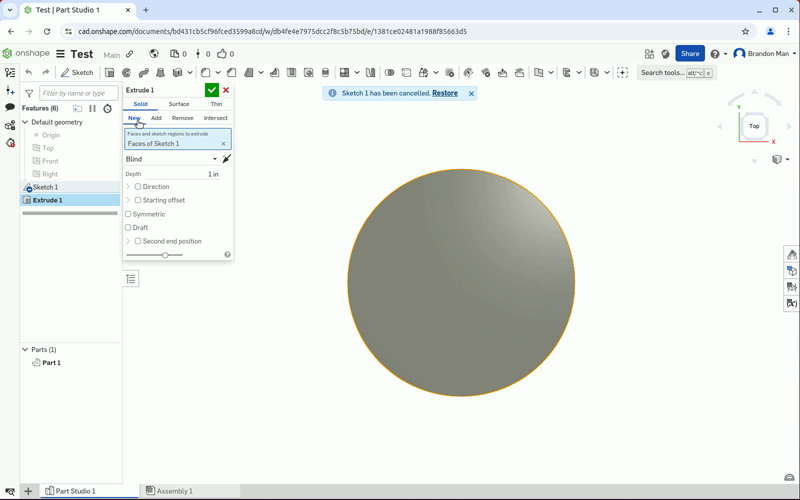
key(tab, 4)
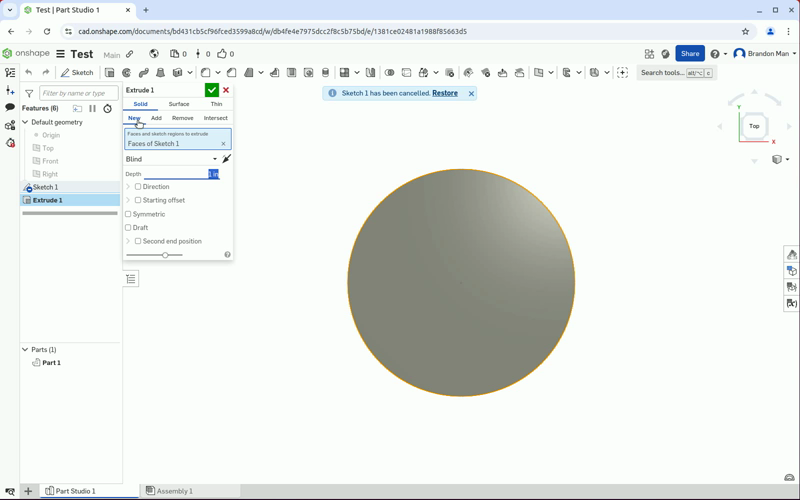
text(4.574)
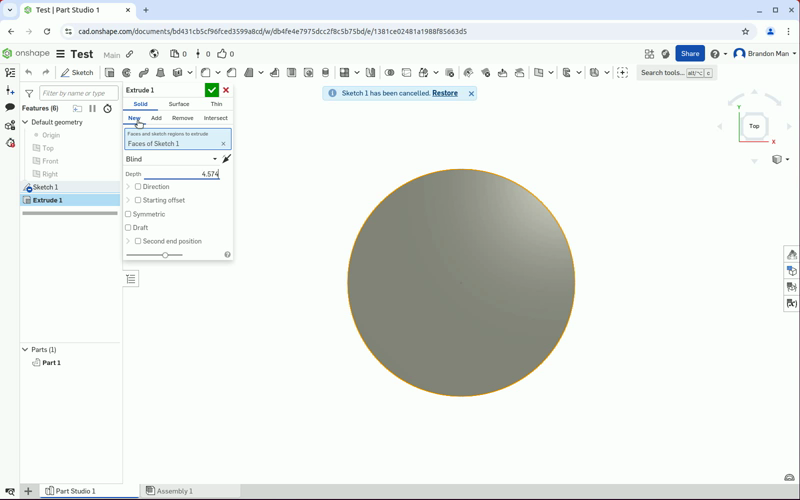
key(enter)
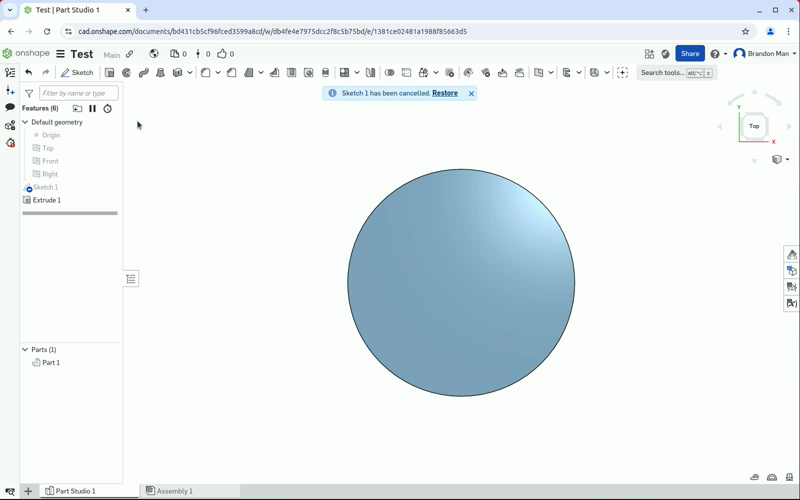
key(shift+h)
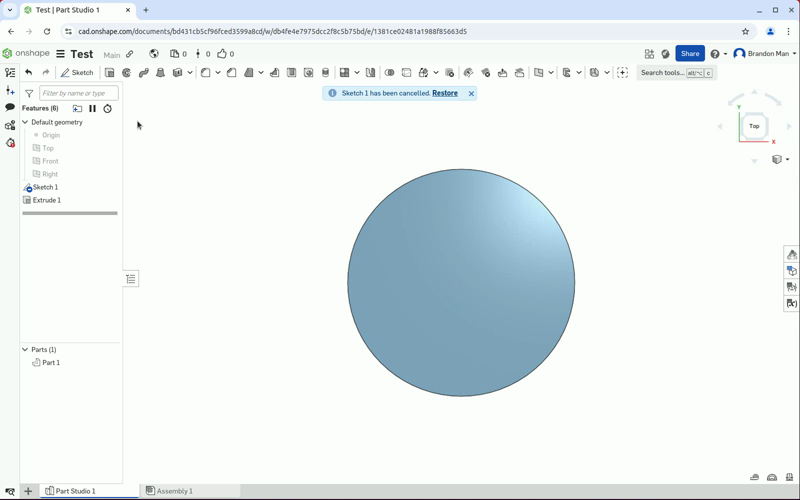
key(shift+h)
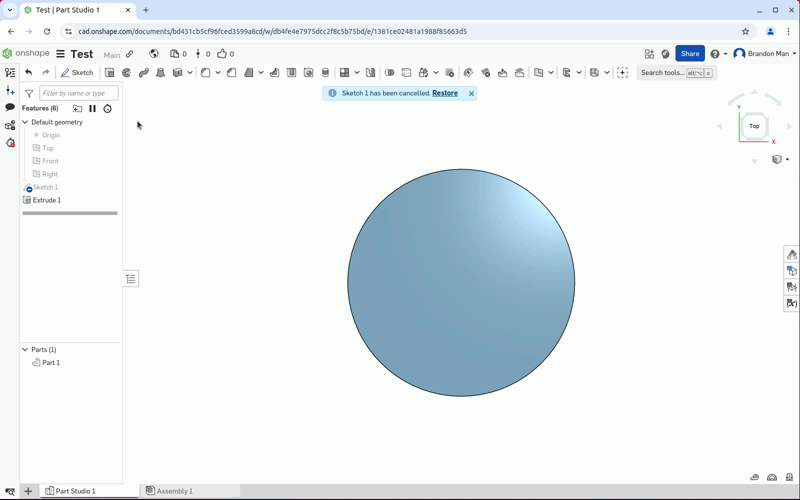
mouse_move(73, 189)
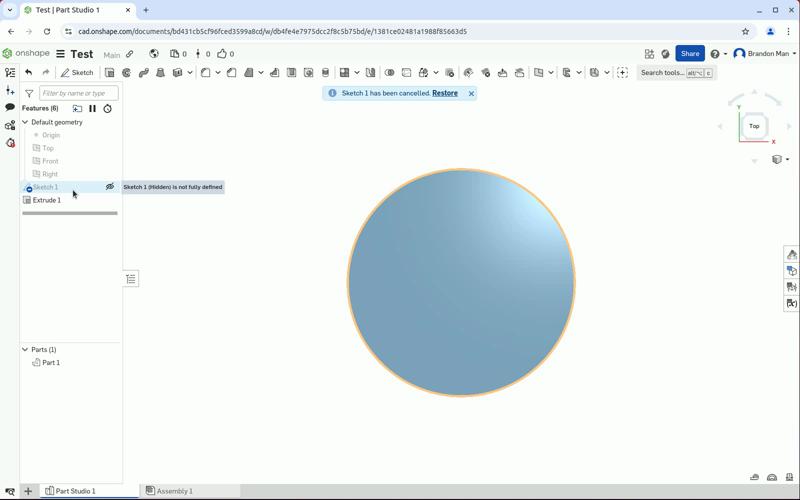
click(73, 189)
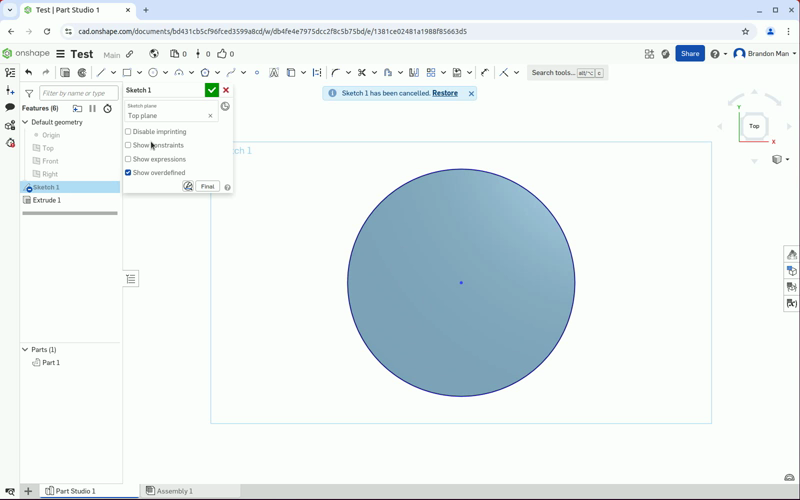
mouse_move(229, 92)
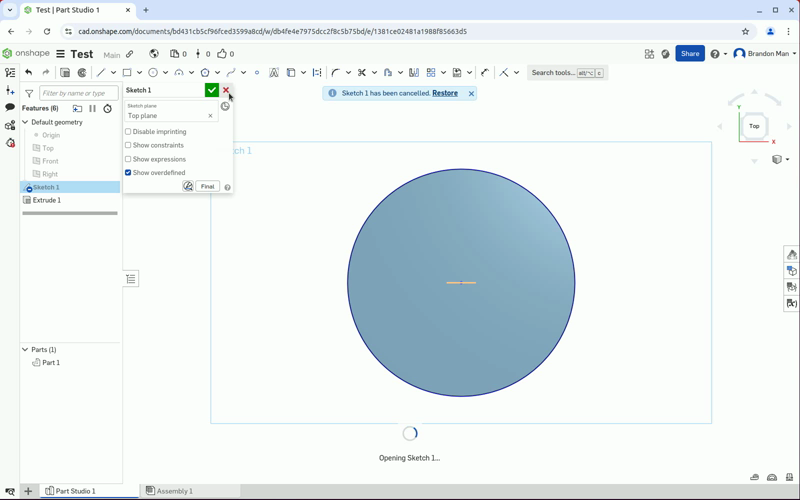
click(229, 92)
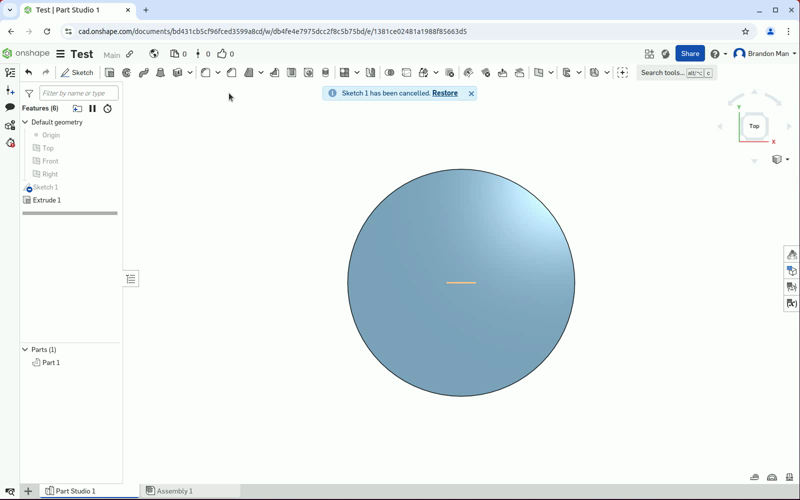
mouse_move(541, 75)
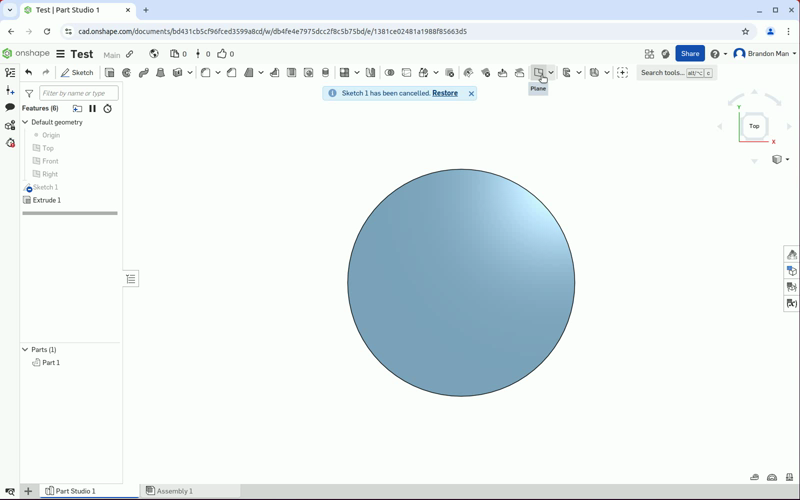
click(541, 75)
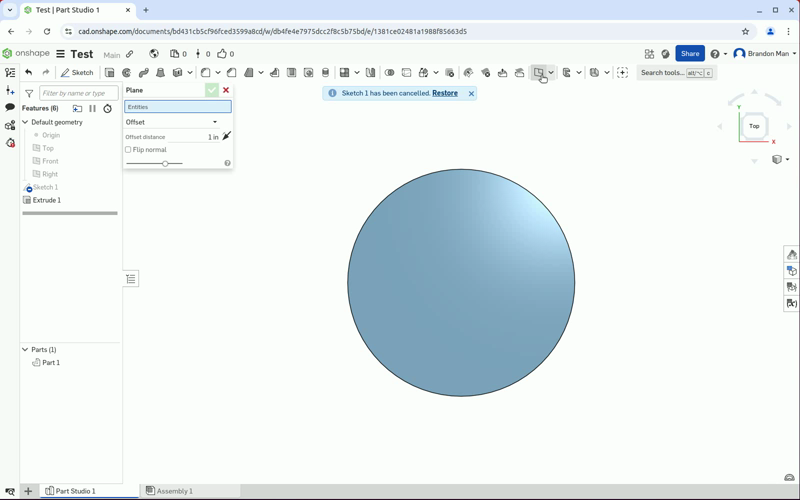
mouse_move(73, 150)
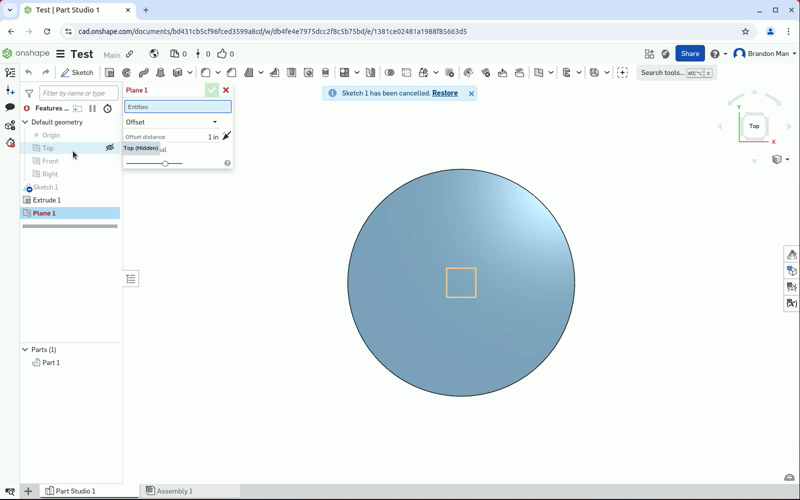
click(73, 150)
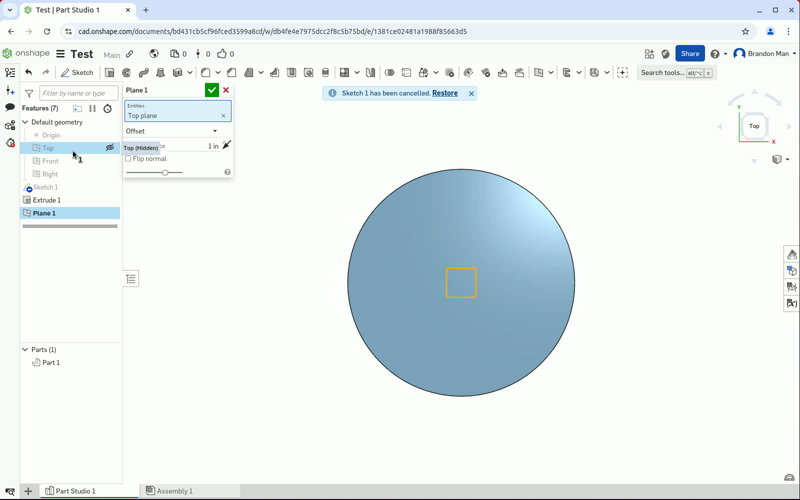
key(tab, 2)
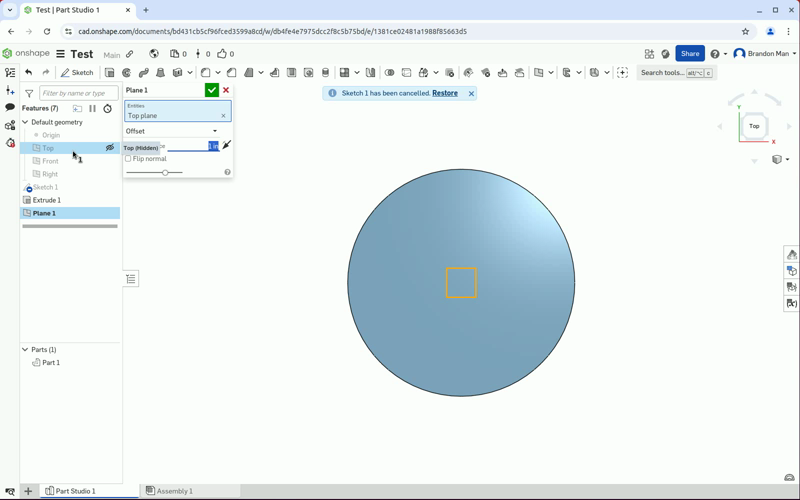
text(4.56)
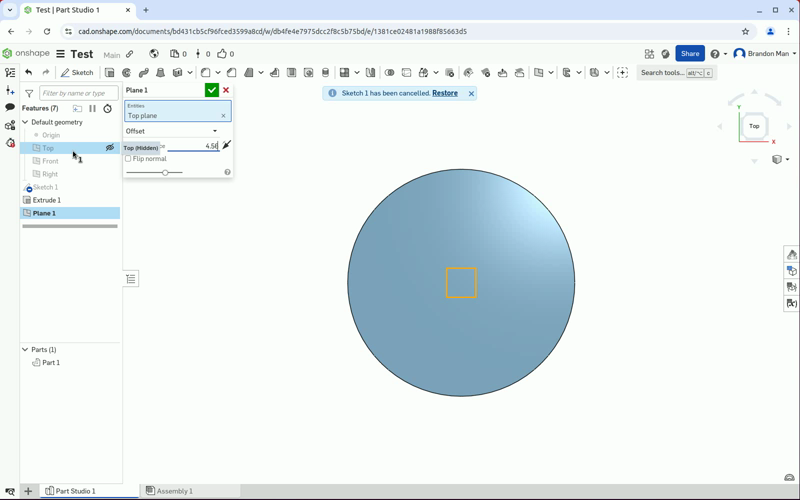
key(enter, 2)
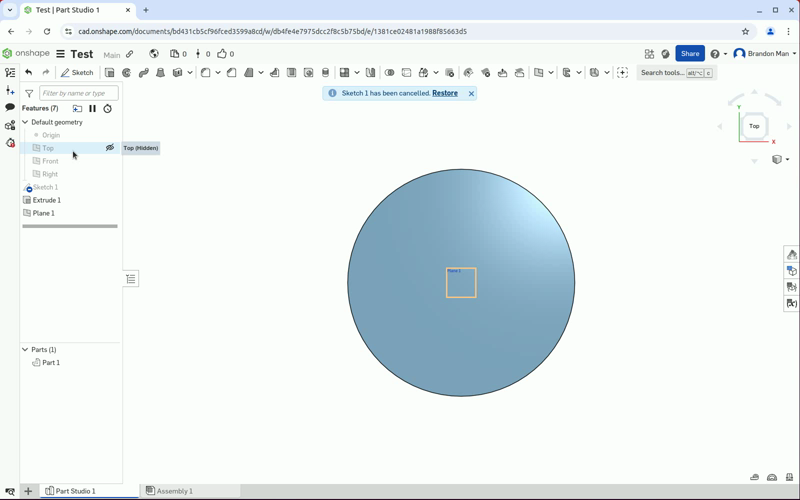
key(shift+s)
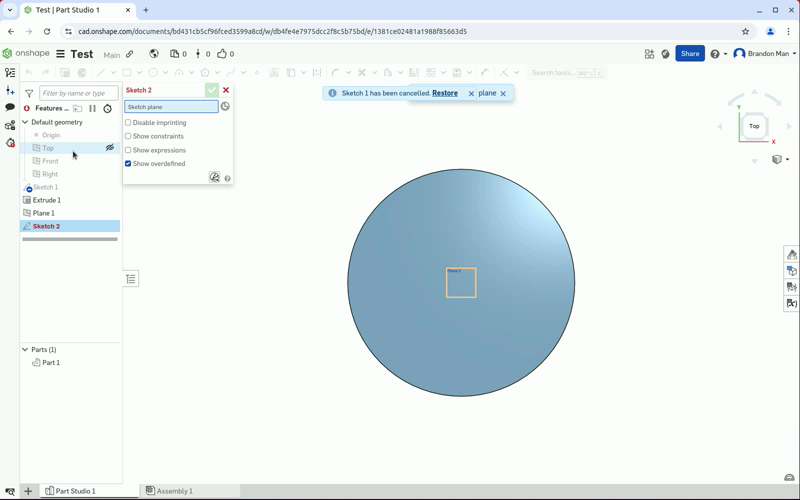
mouse_move(73, 215)
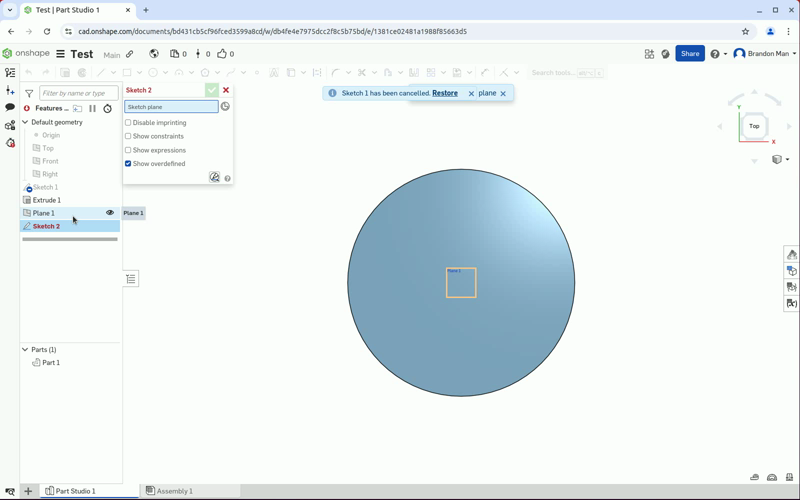
click(73, 215)
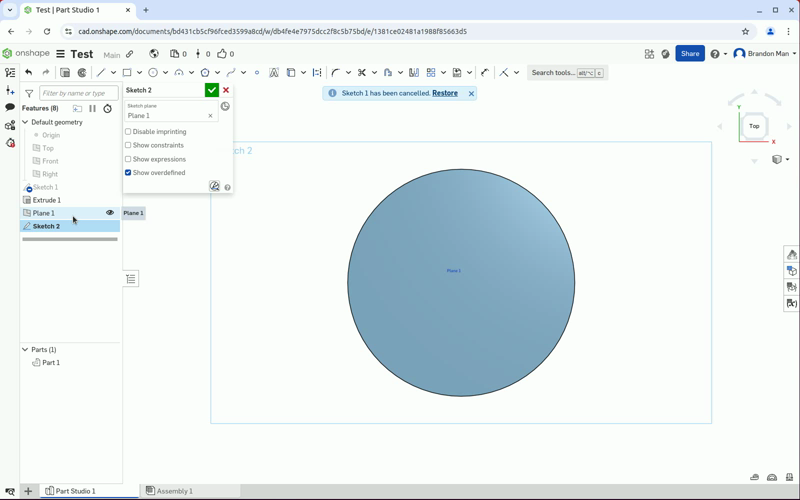
mouse_move(73, 352)
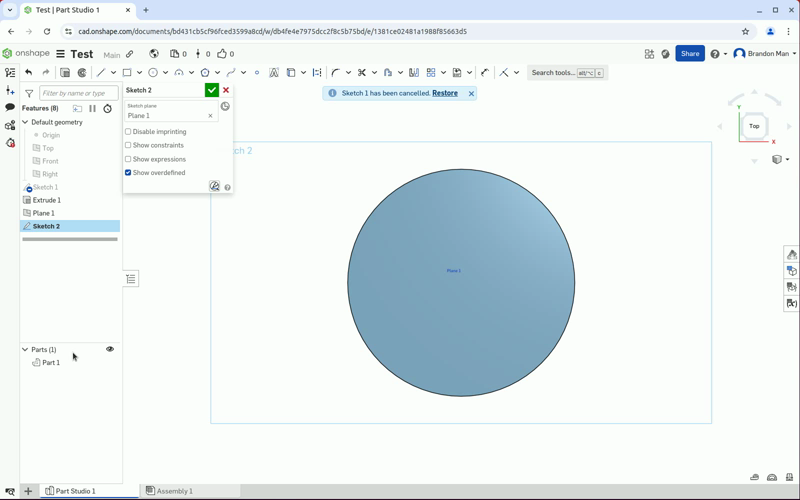
key(y)
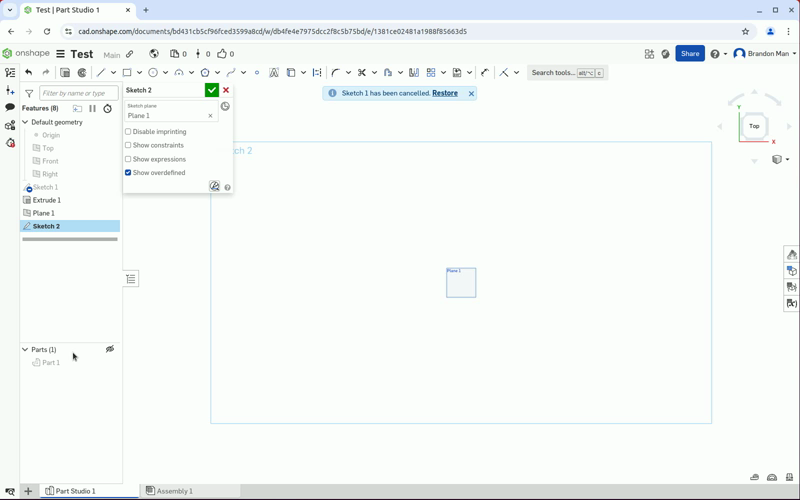
key(c)
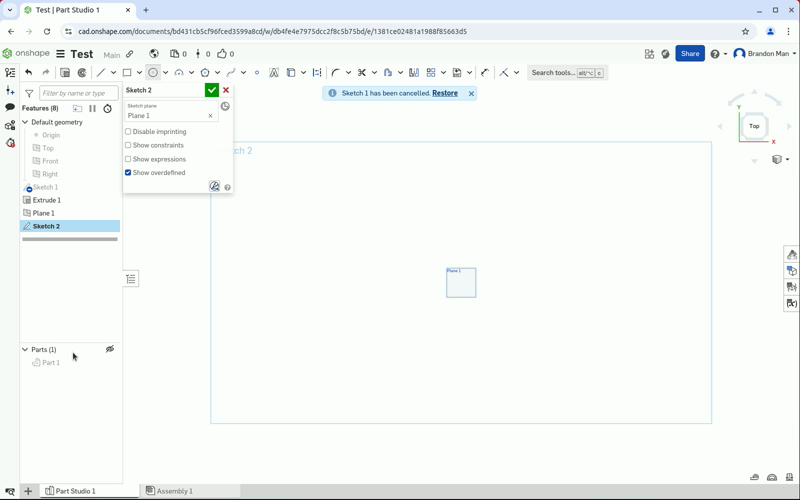
key_down(shift)
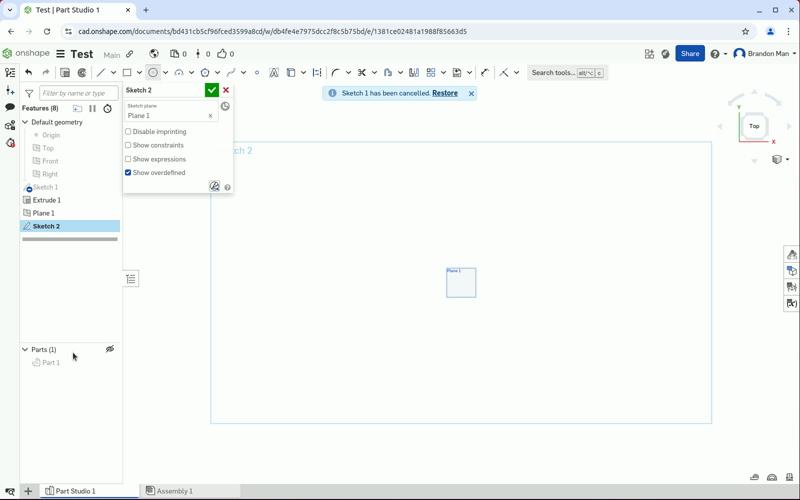
mouse_move(461, 282)
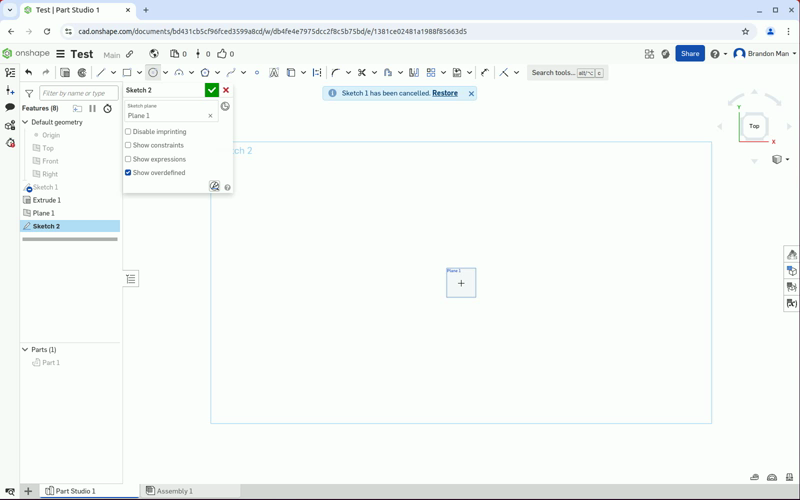
click(461, 282)
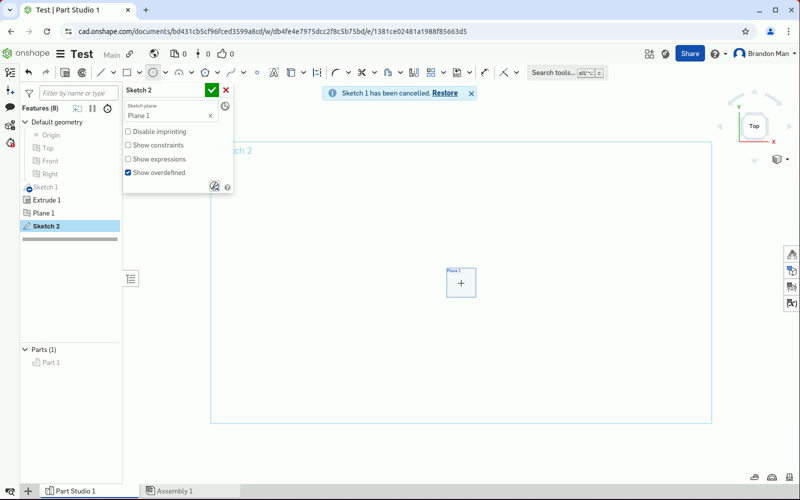
key_up(shift)
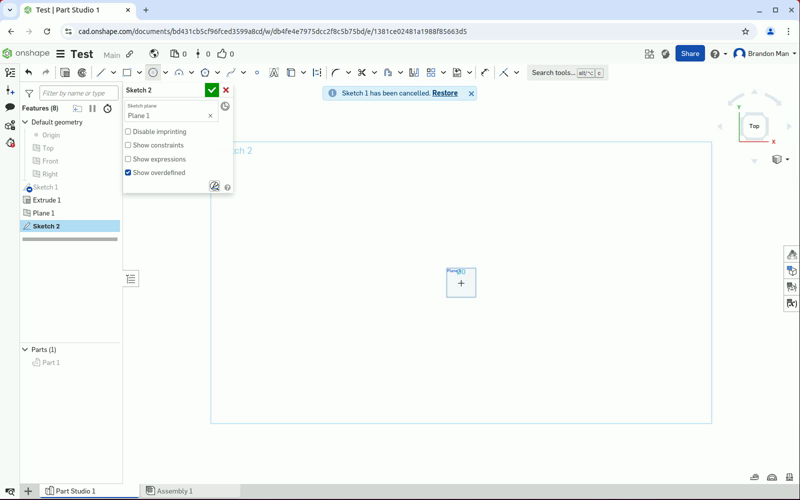
mouse_move(547, 282)
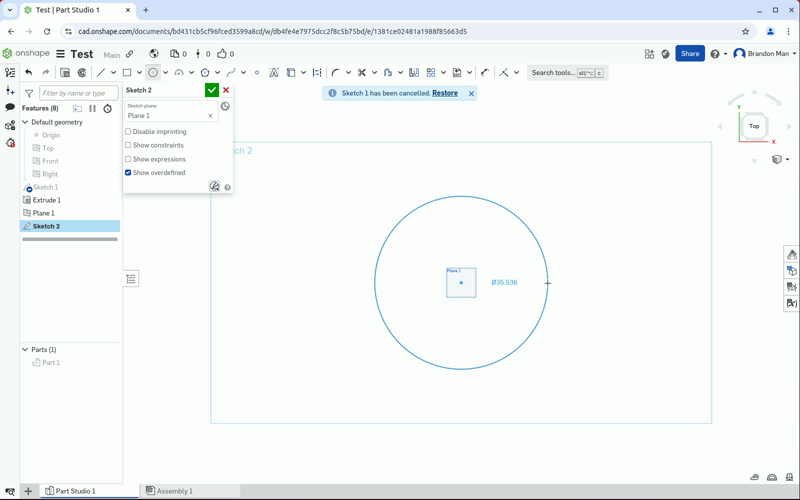
click(547, 282)
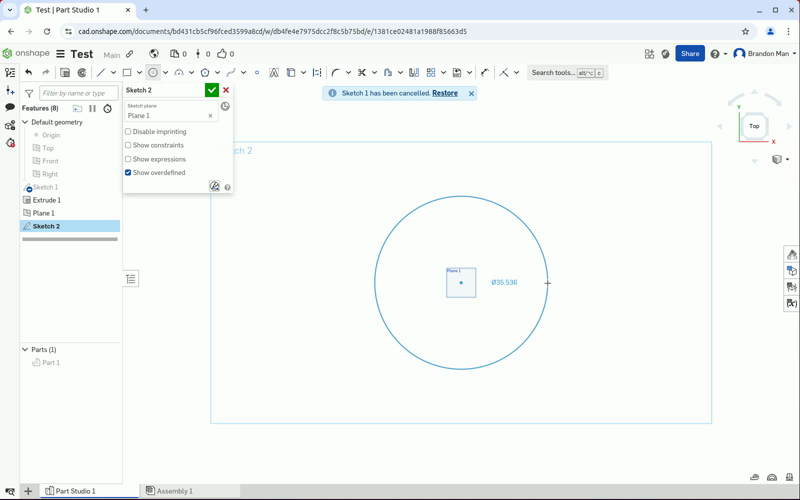
key(esc)
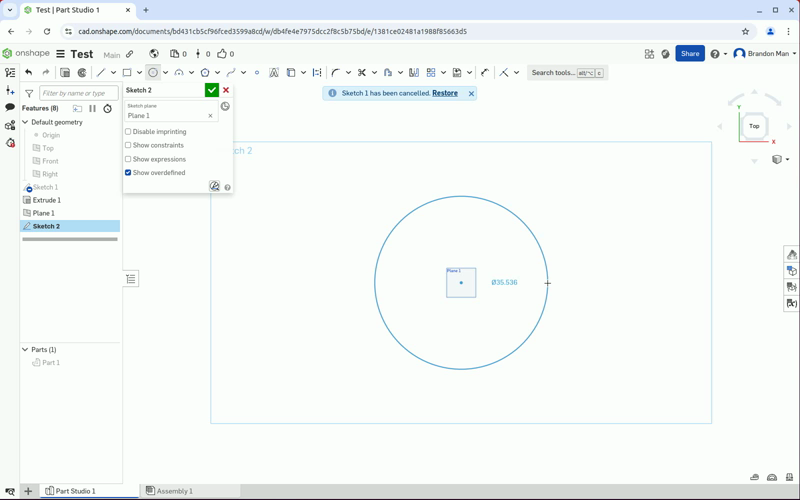
key(c)
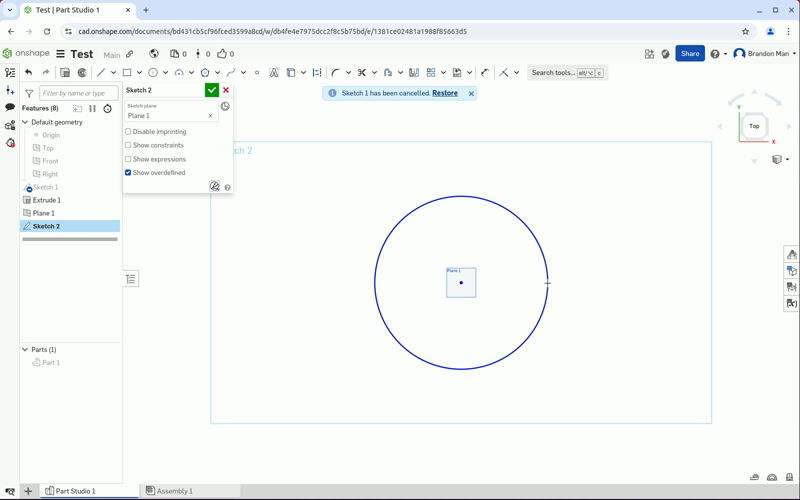
key_down(shift)
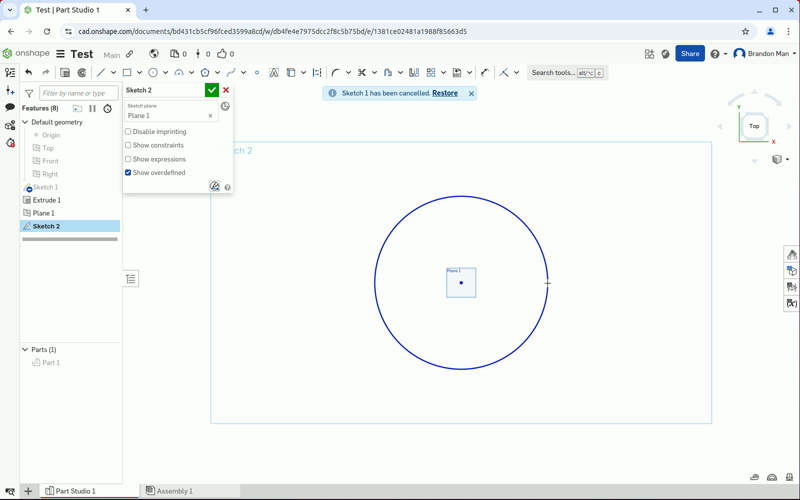
mouse_move(461, 282)
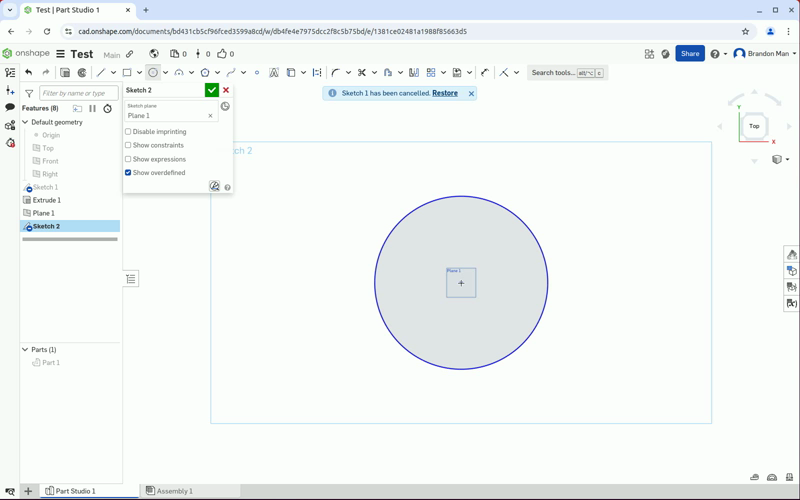
click(461, 282)
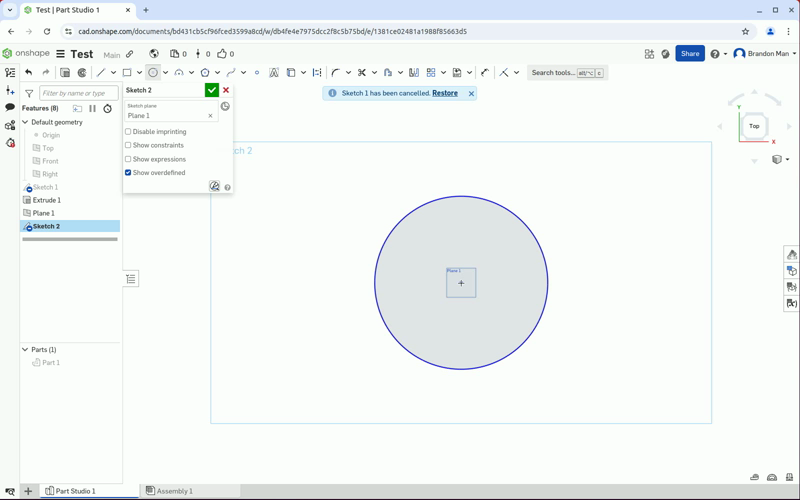
key_up(shift)
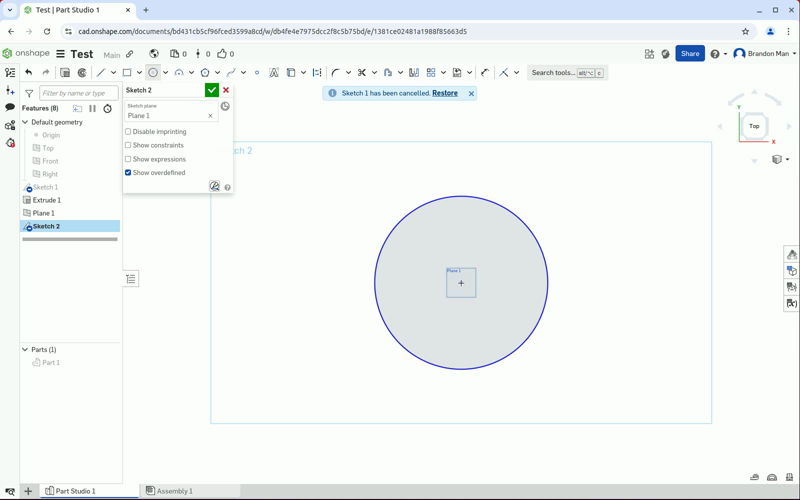
mouse_move(529, 282)
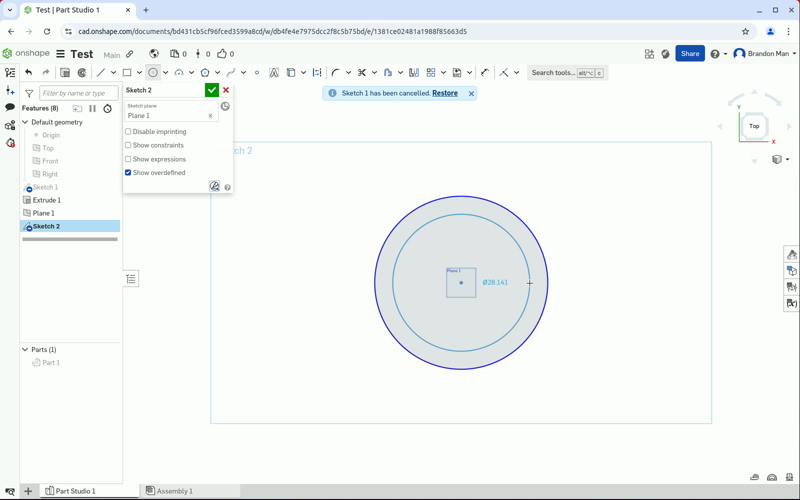
click(529, 282)
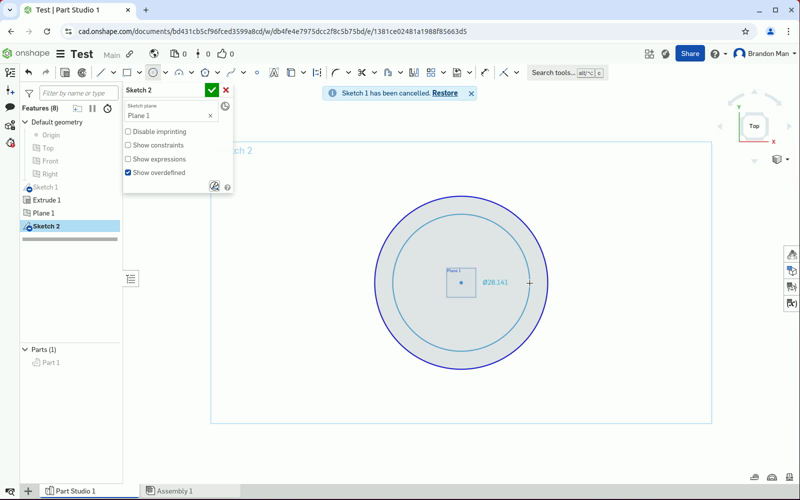
key(esc)
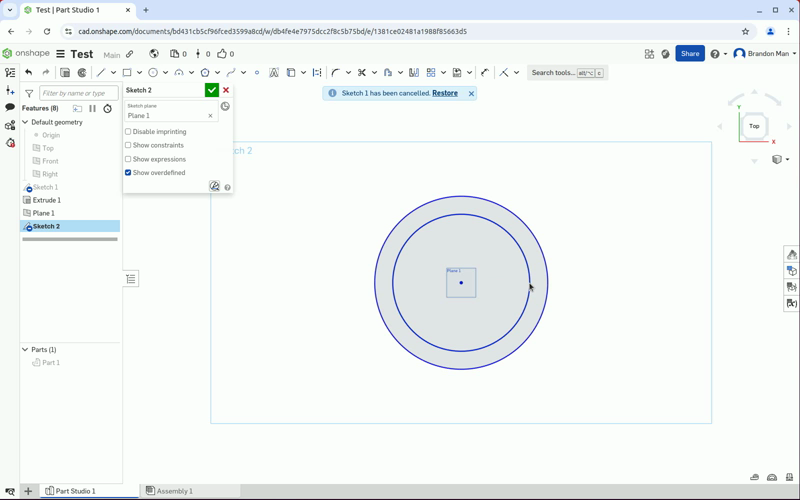
mouse_move(383, 271)
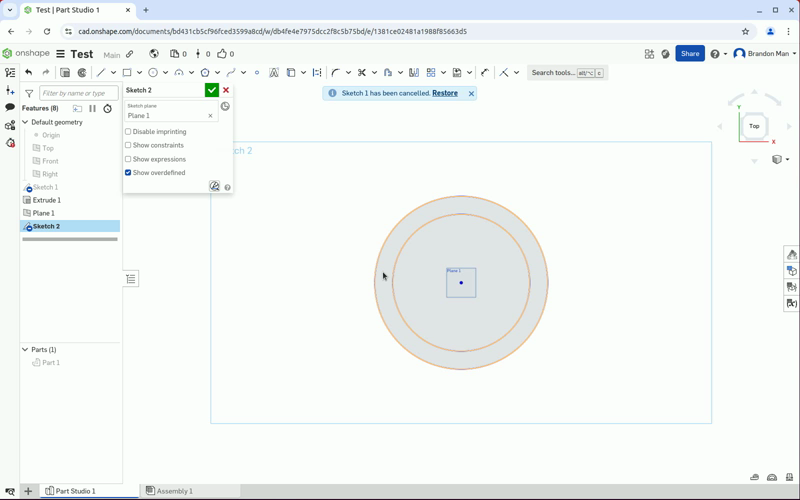
click(383, 271)
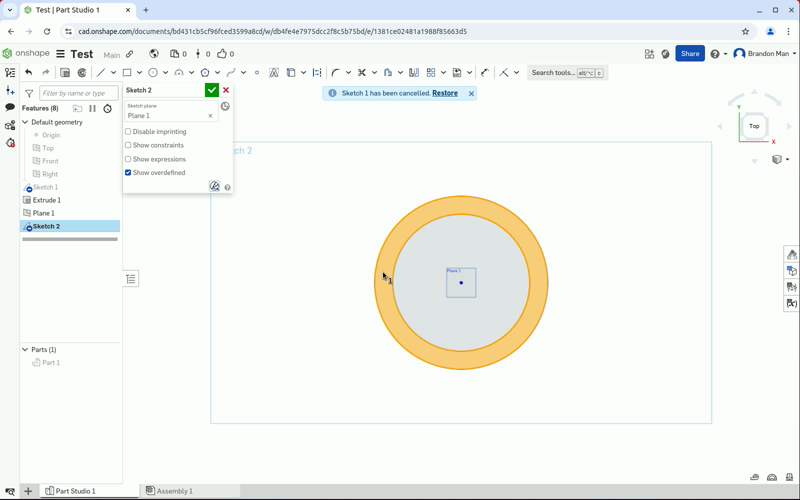
mouse_move(73, 352)
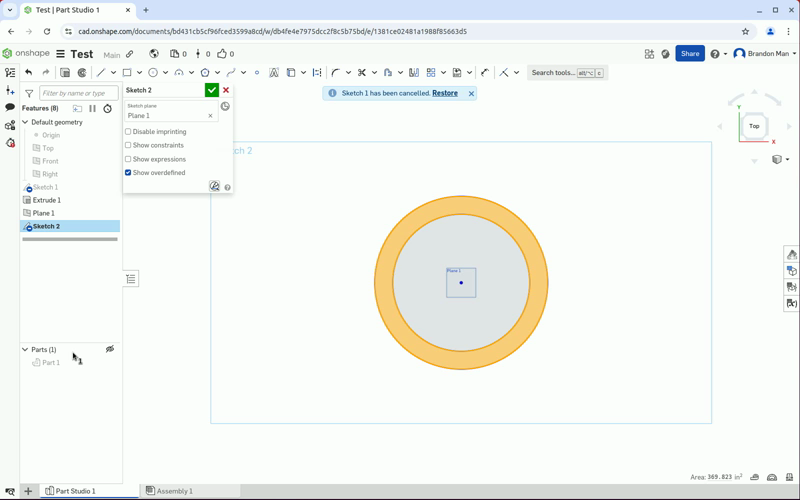
key(shift+y)
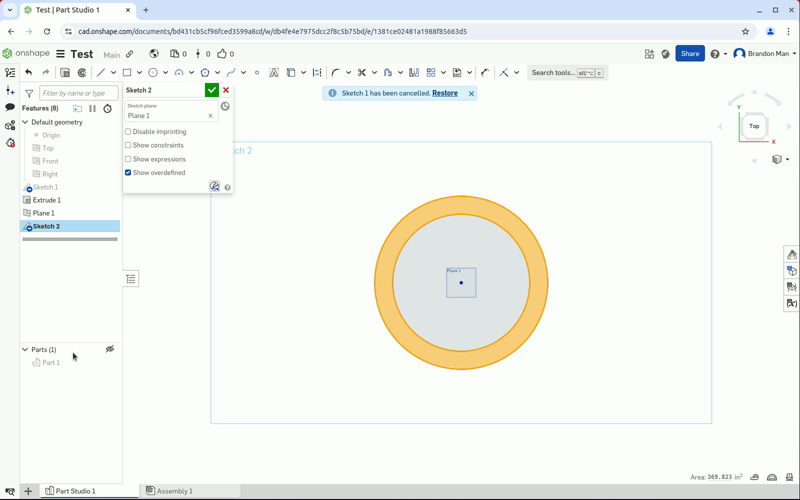
key(shift+e)
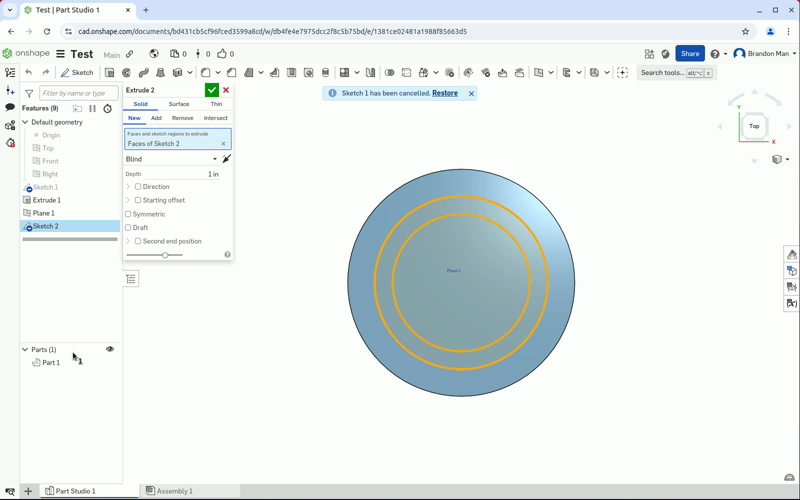
mouse_move(143, 106)
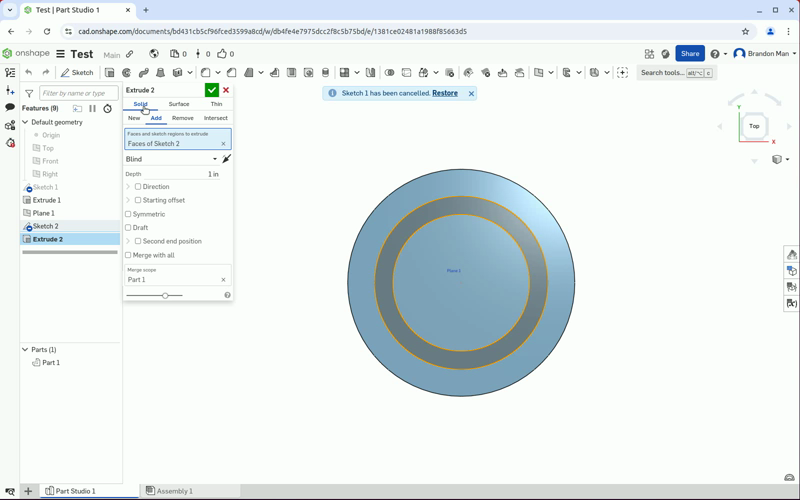
click(143, 106)
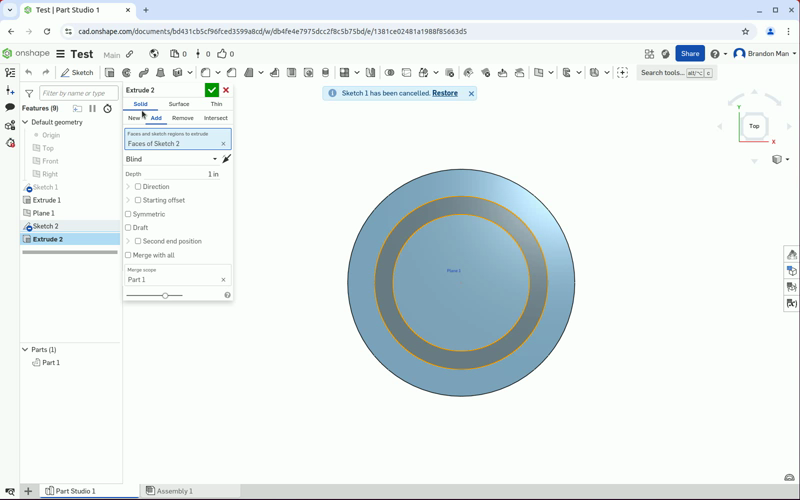
mouse_move(137, 120)
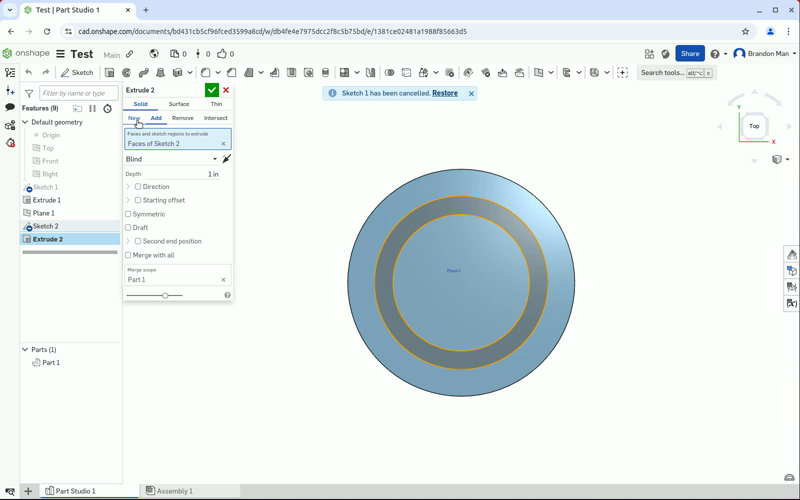
click(137, 120)
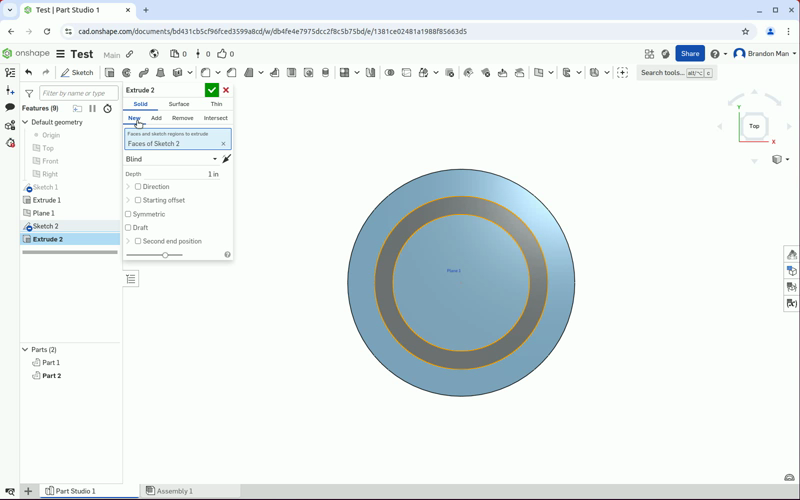
key(tab, 4)
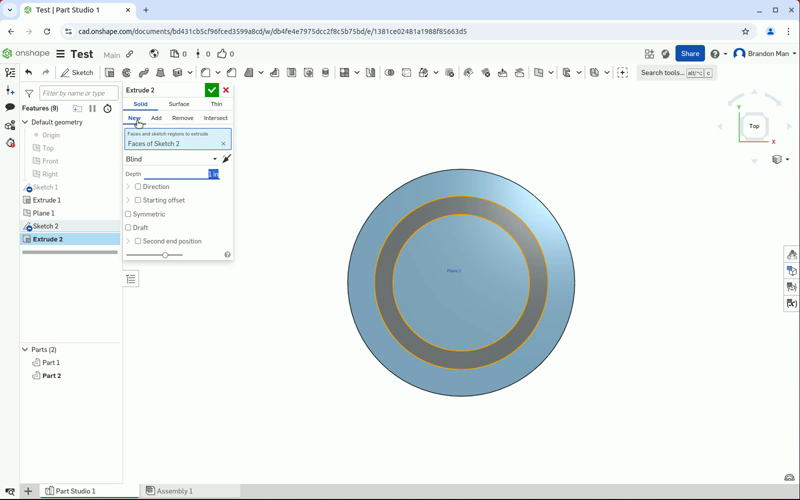
text(13.961)
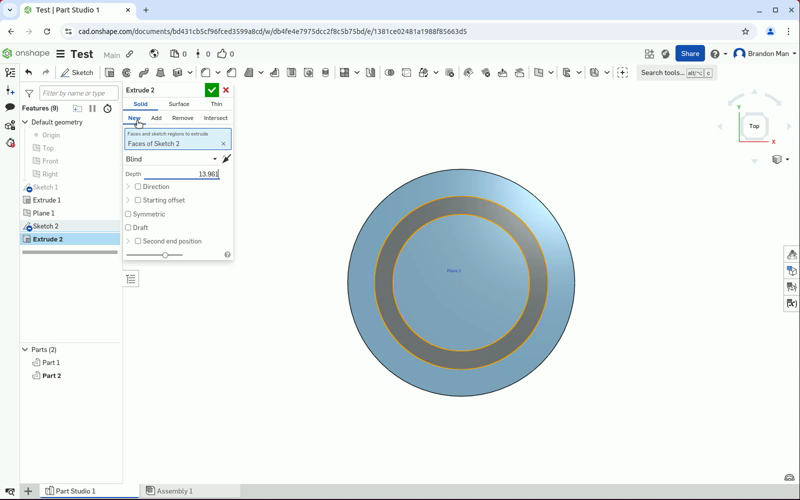
key(enter)
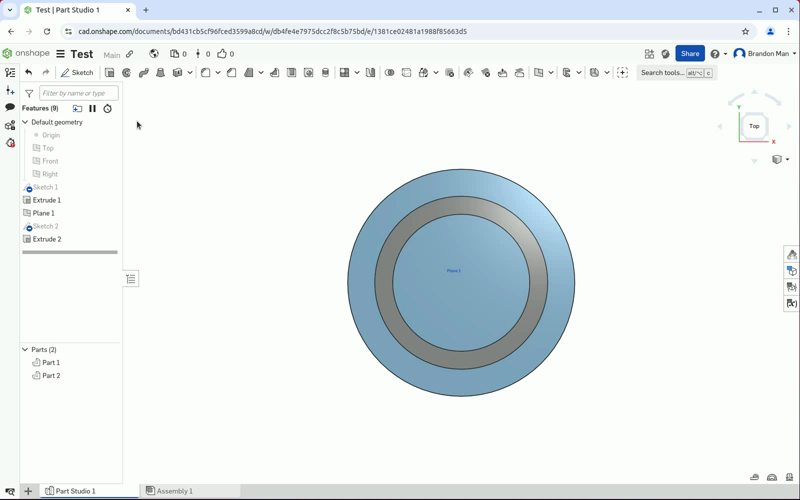
key(shift+h)
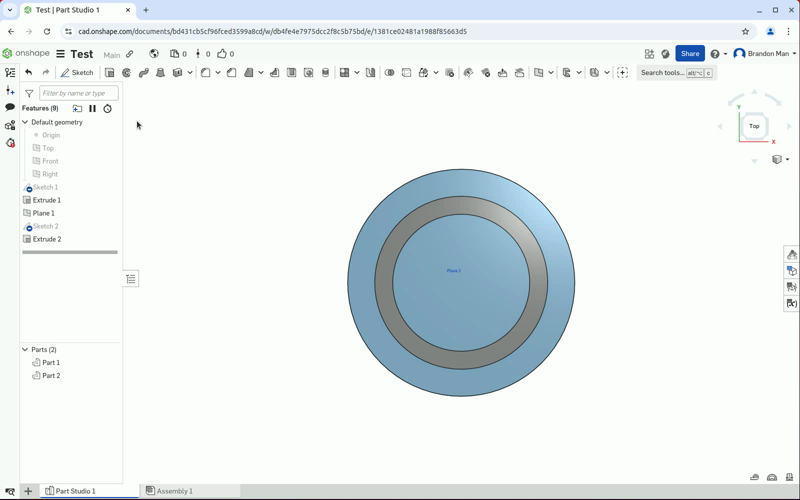
key(shift+h)
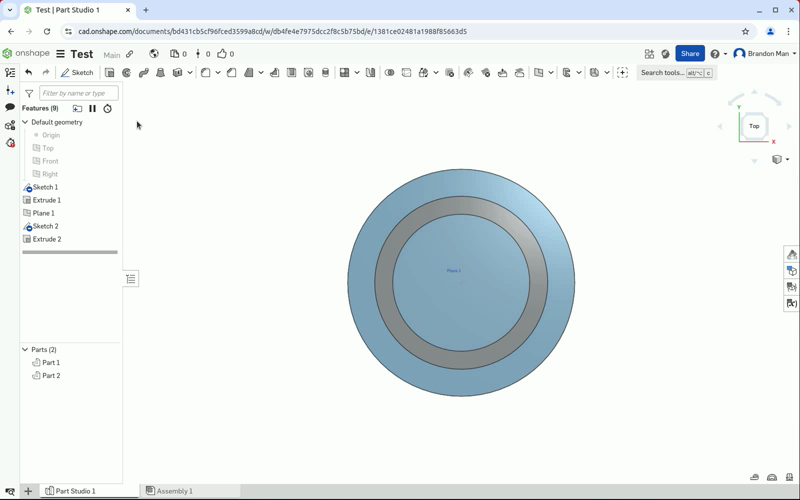
key(shift+7)
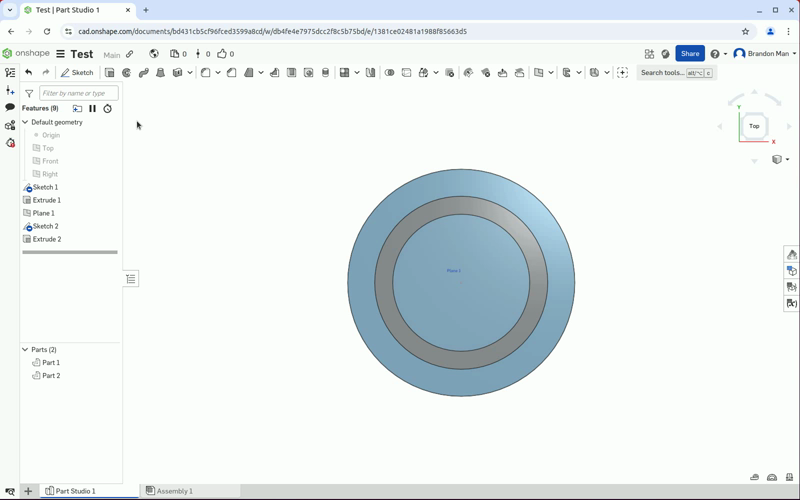
key(up, 3)
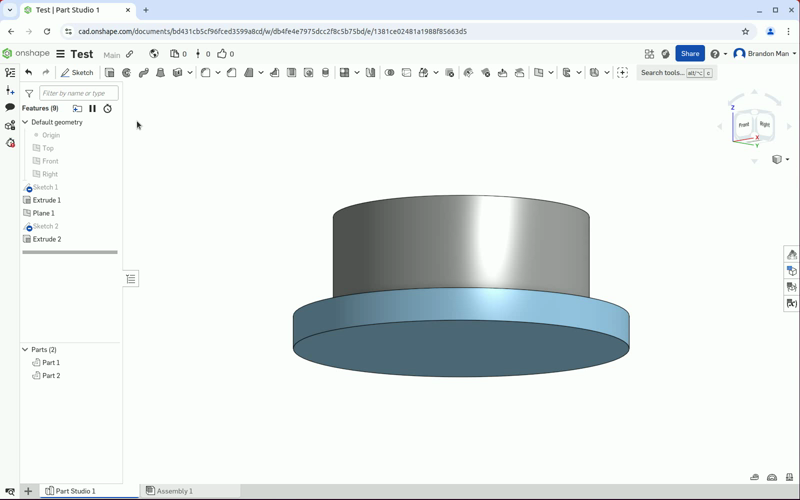
key(left, 3)
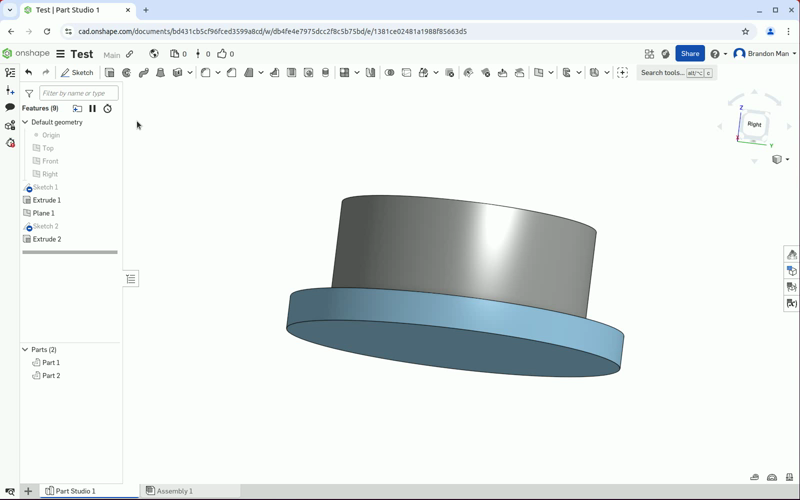
key(right, 3)
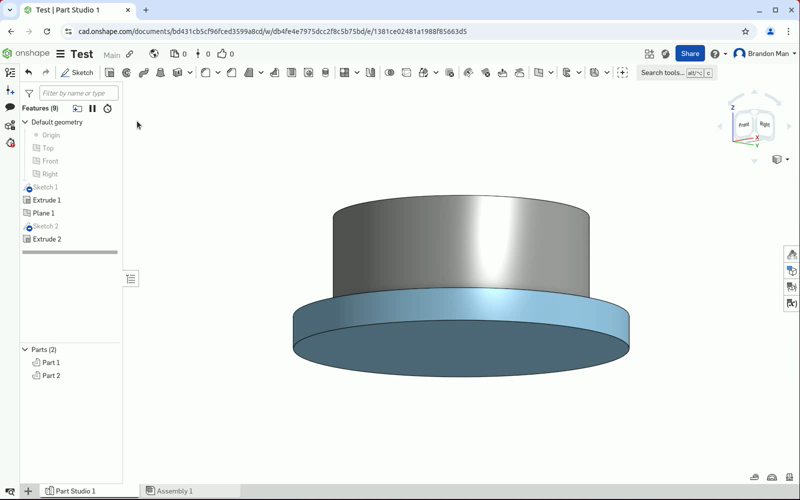
key(down, 3)
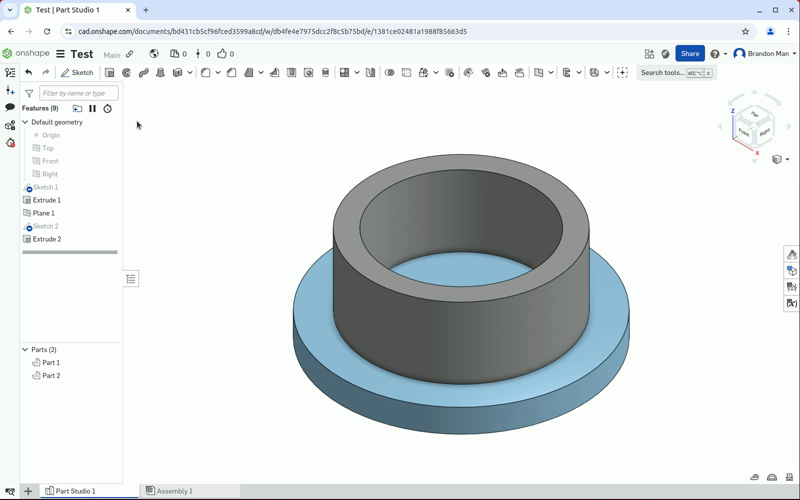
mouse_move(73, 189)
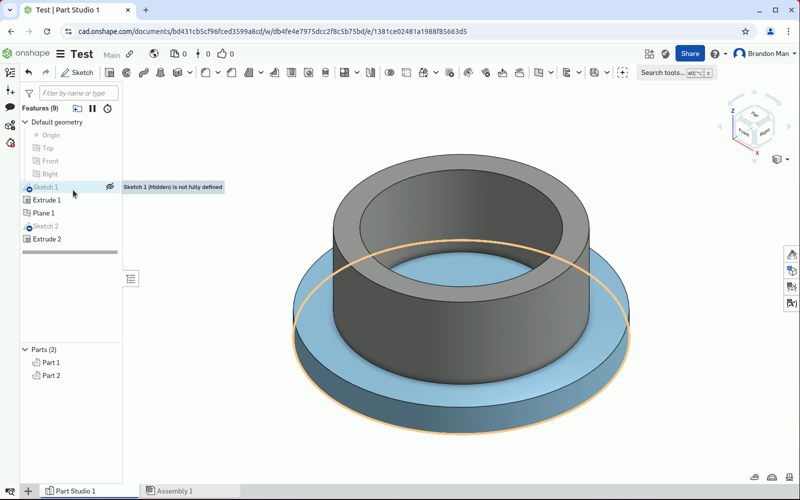
click(73, 189)